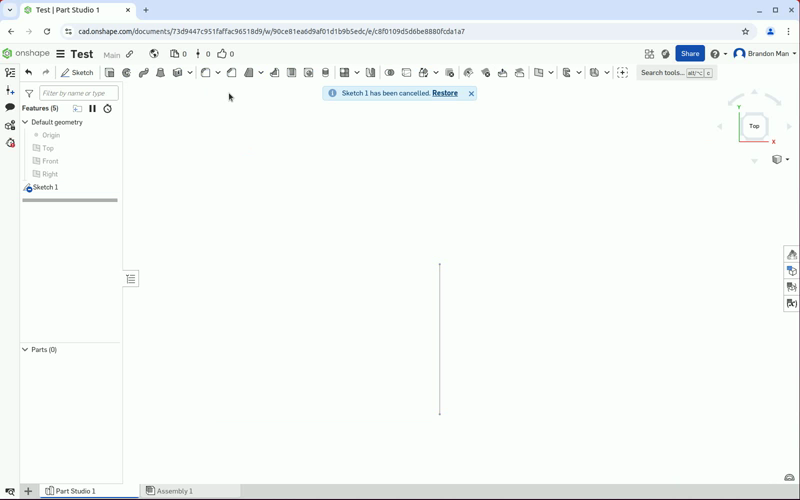
key(shift+h)
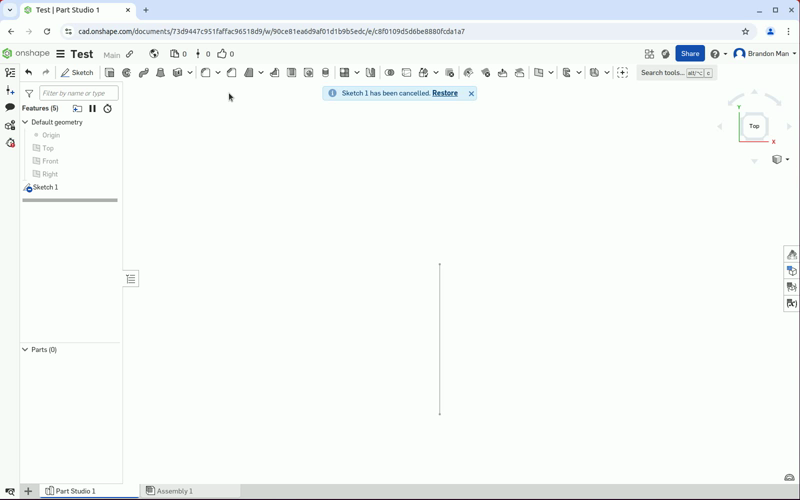
key(shift+s)
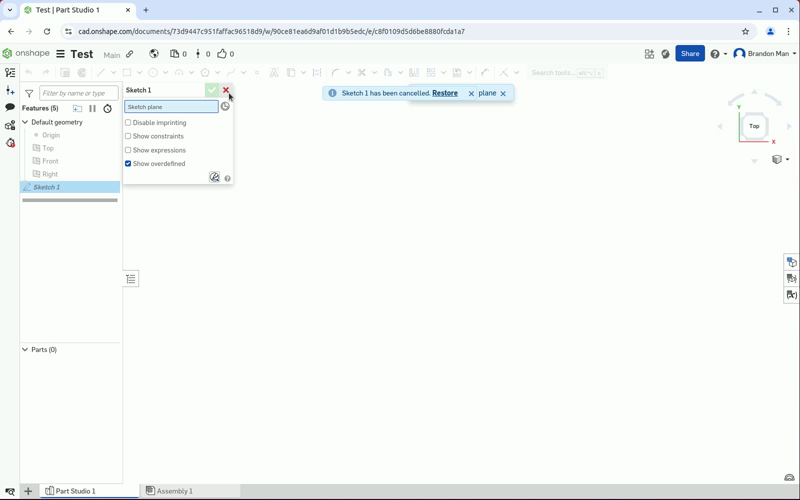
mouse_move(73, 150)
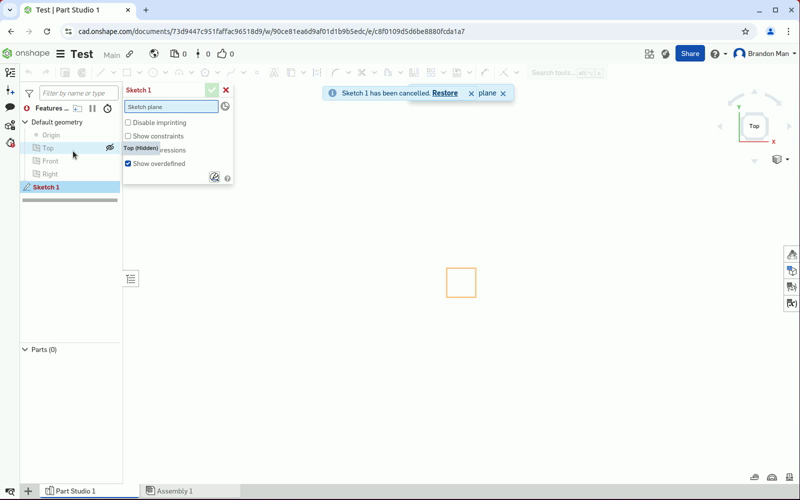
click(73, 150)
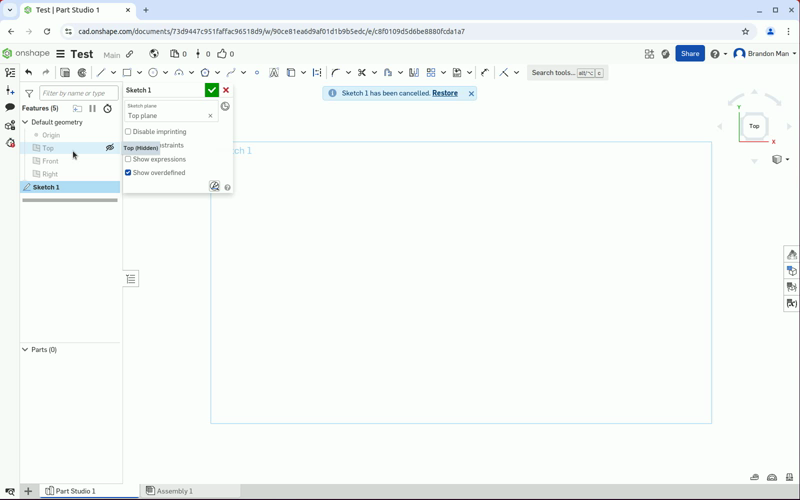
mouse_move(73, 352)
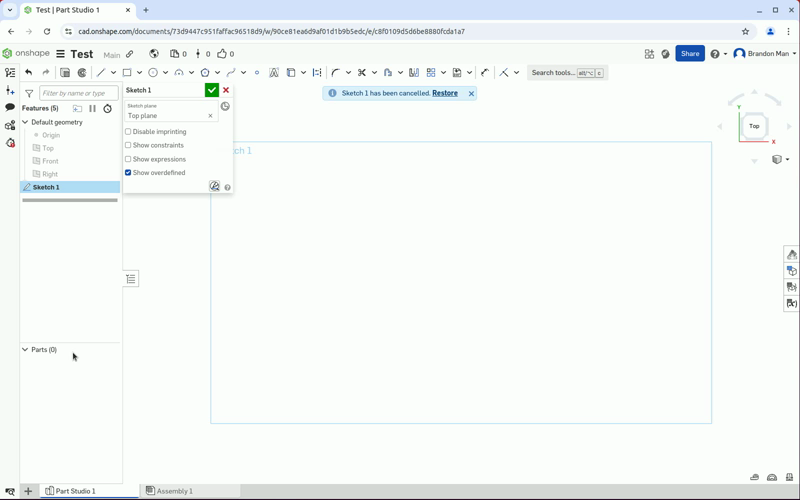
key(y)
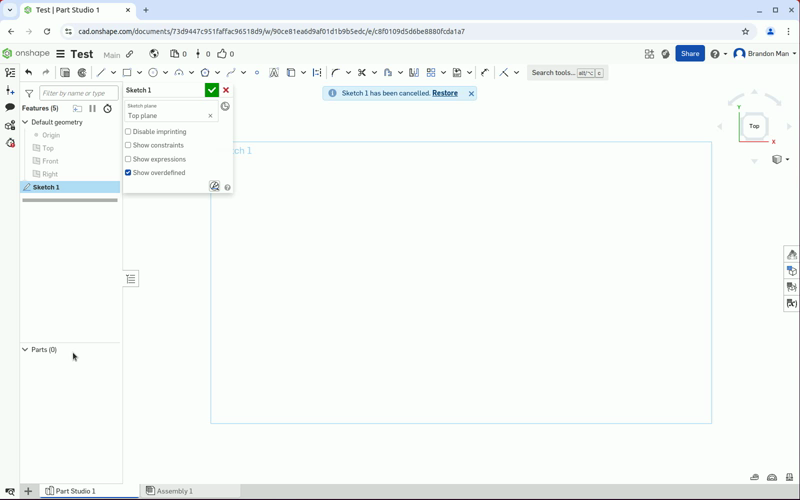
key(c)
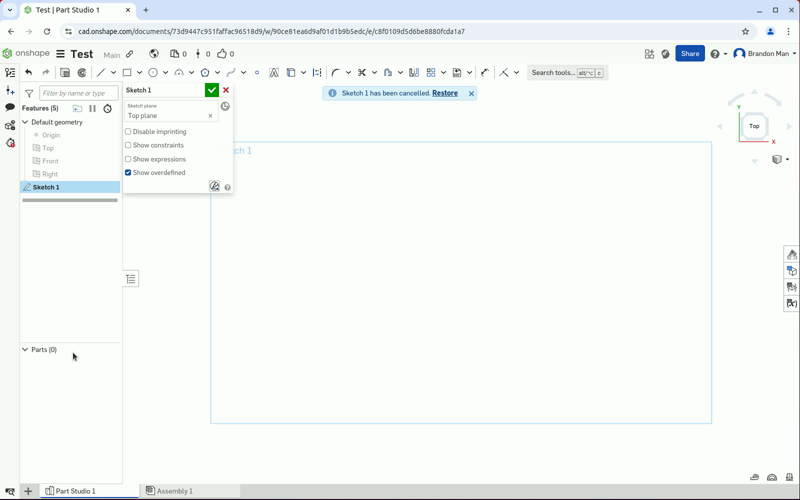
key_down(shift)
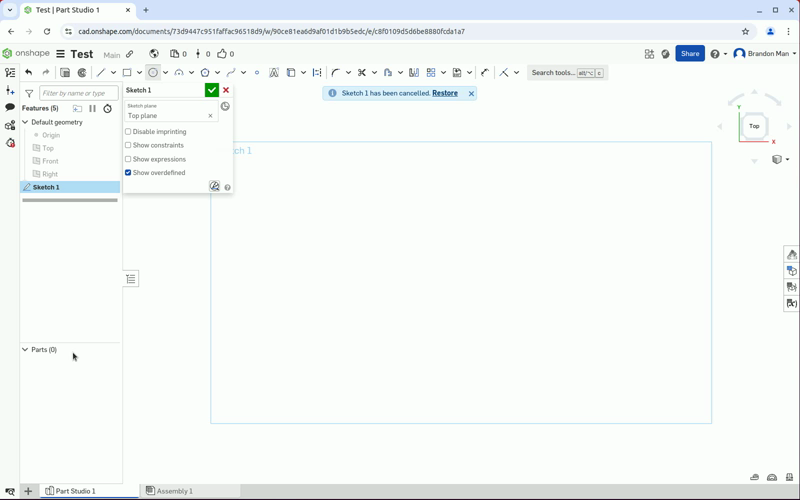
mouse_move(461, 282)
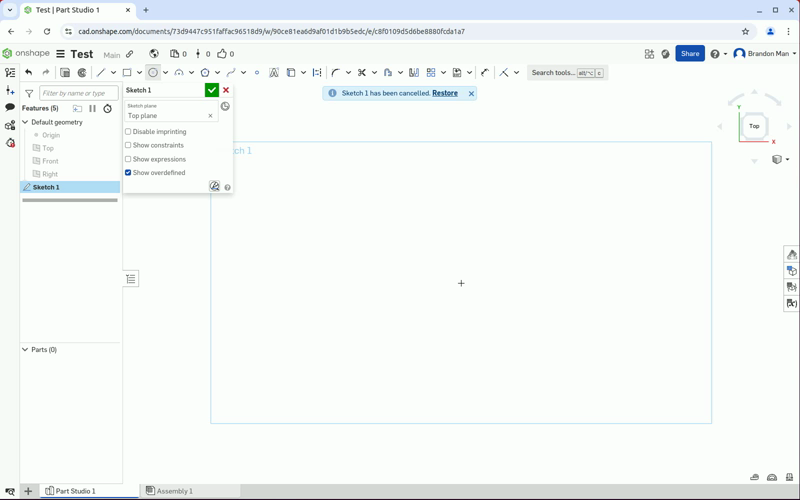
click(461, 282)
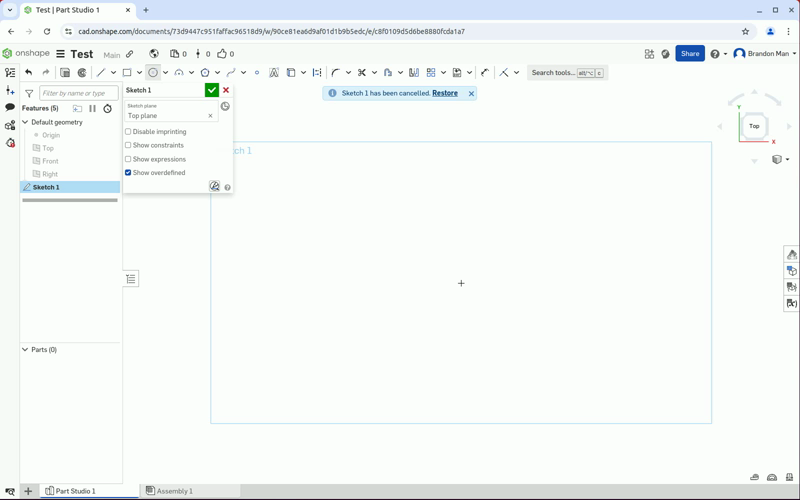
key_up(shift)
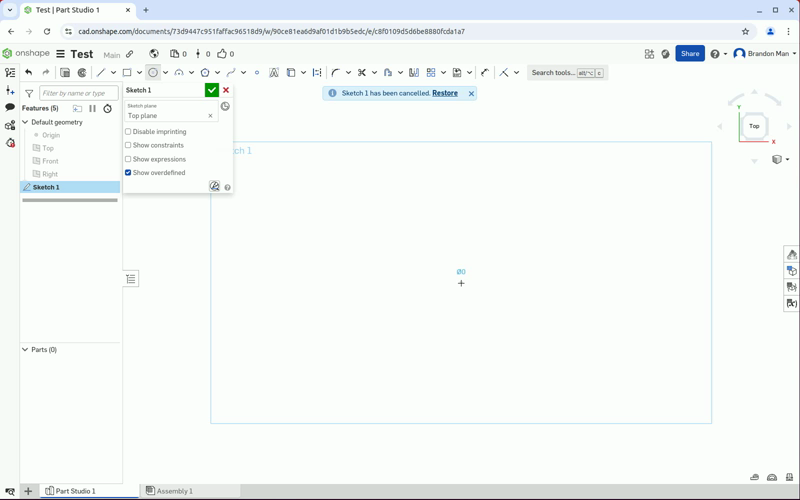
mouse_move(544, 282)
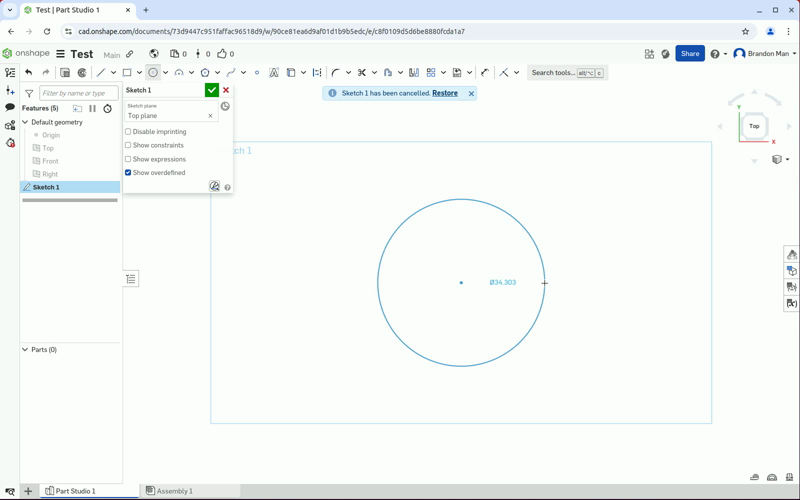
click(544, 282)
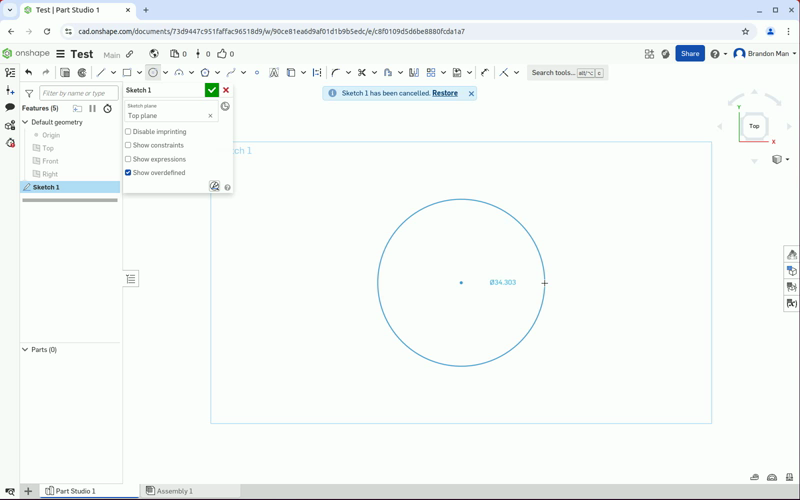
key(esc)
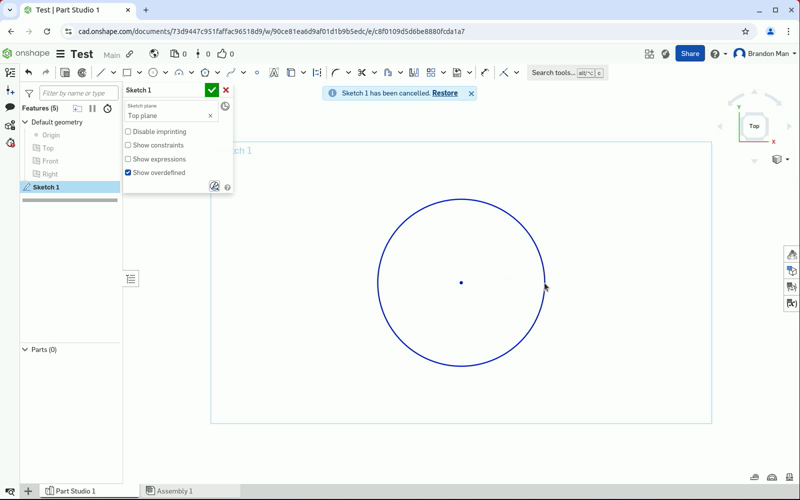
mouse_move(419, 274)
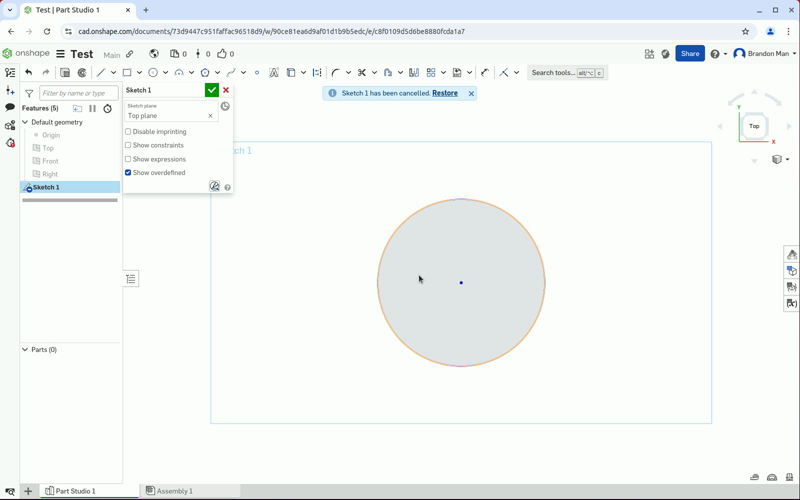
click(419, 274)
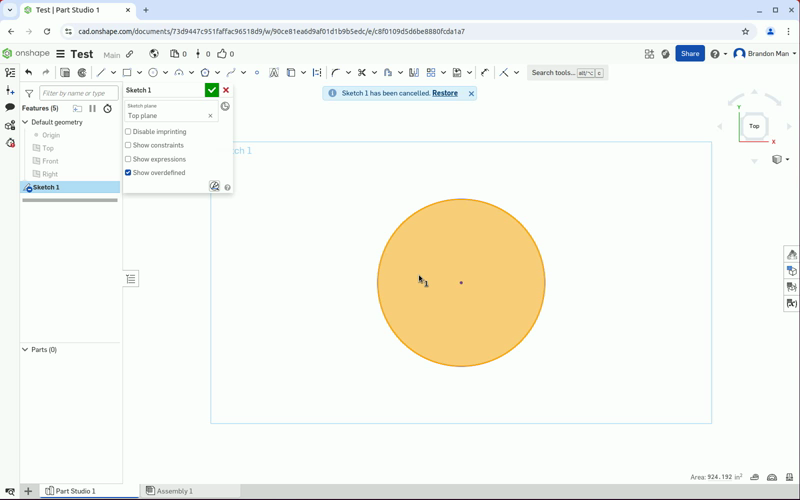
mouse_move(73, 352)
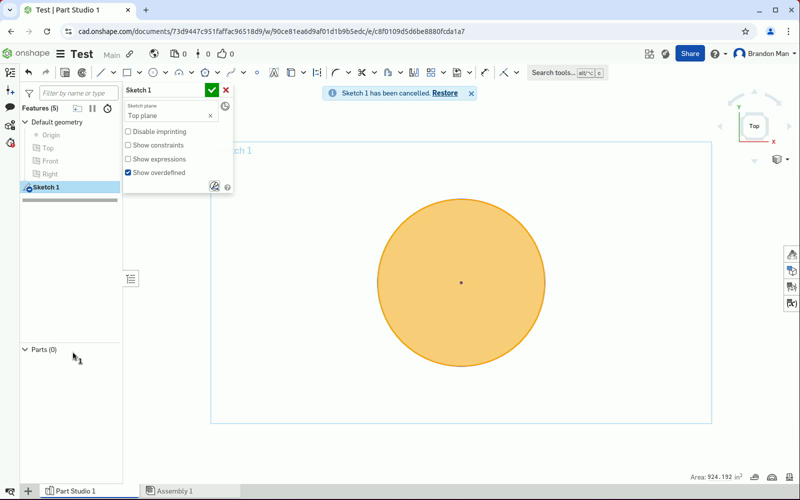
key(shift+y)
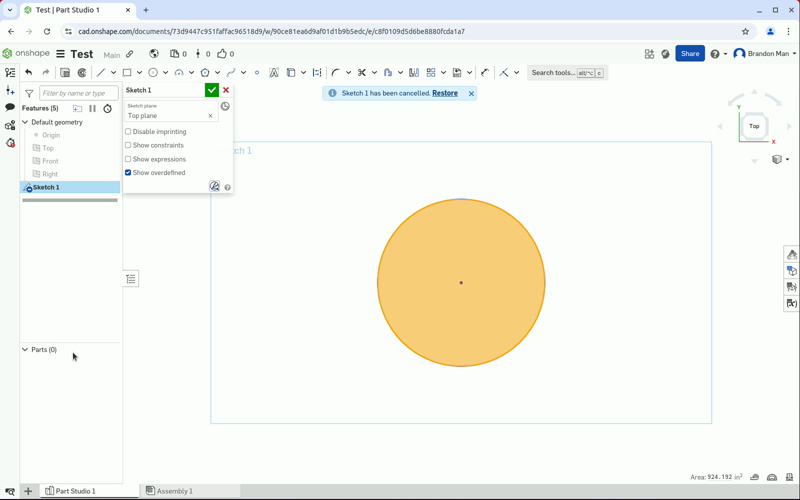
key(shift+e)
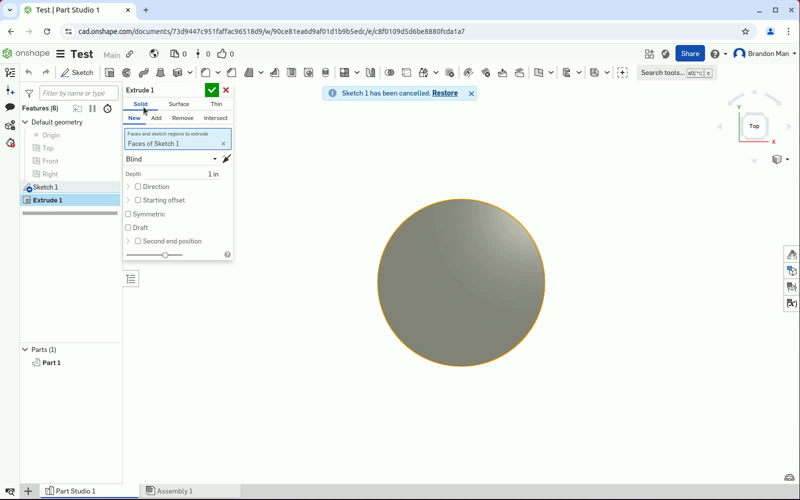
mouse_move(143, 106)
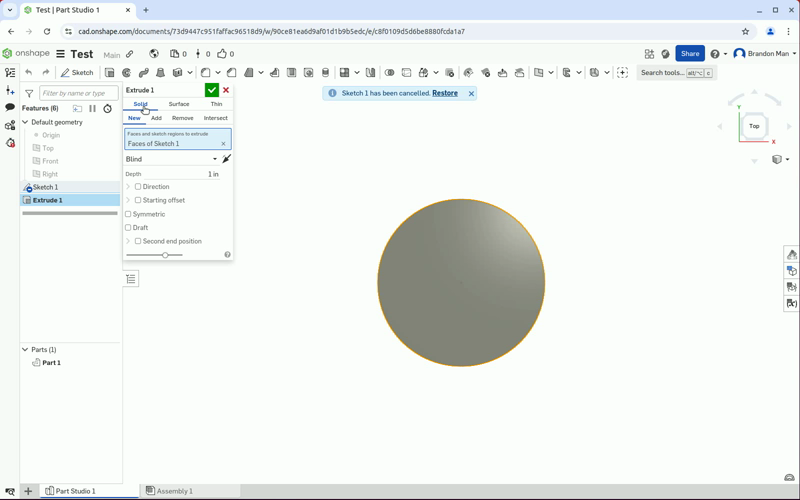
click(143, 106)
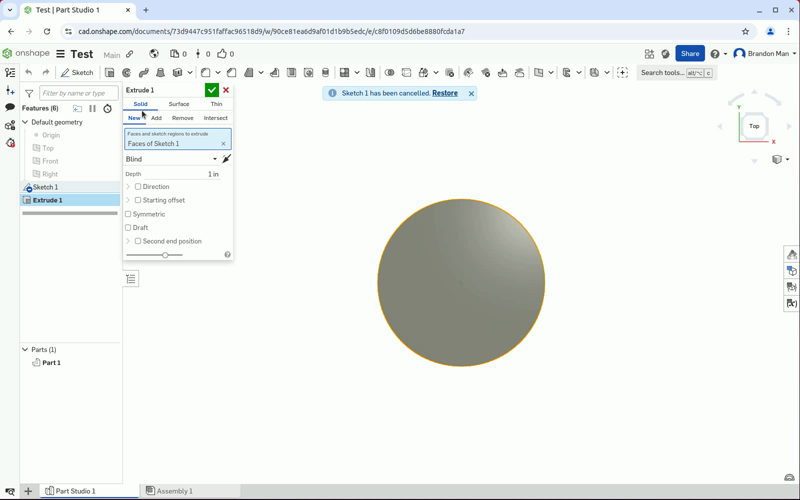
mouse_move(137, 120)
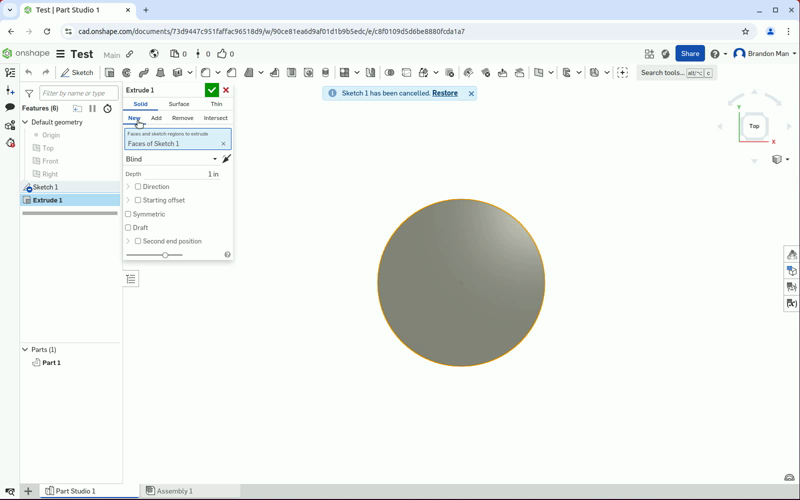
click(137, 120)
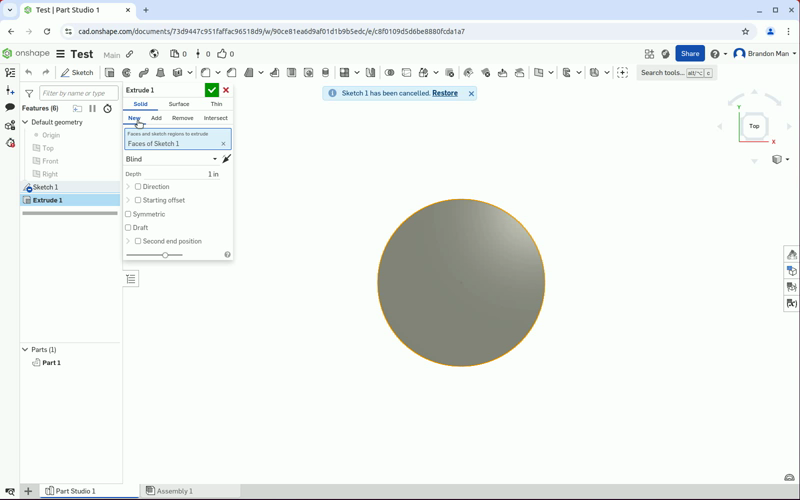
key(tab, 4)
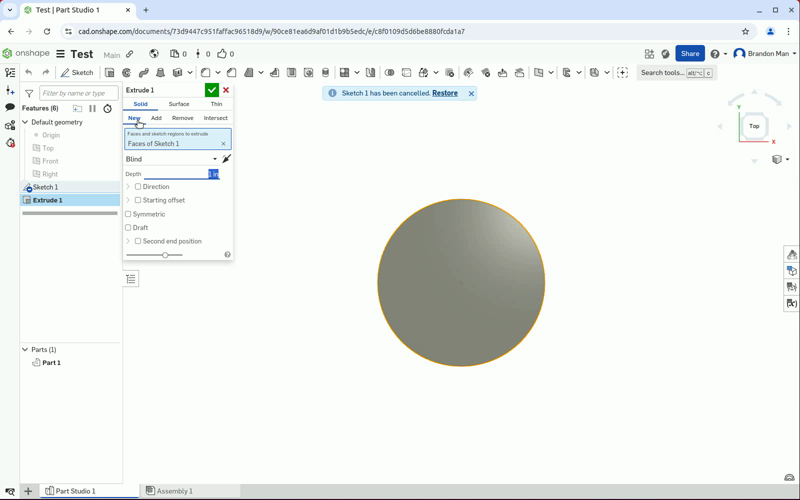
text(5.777)
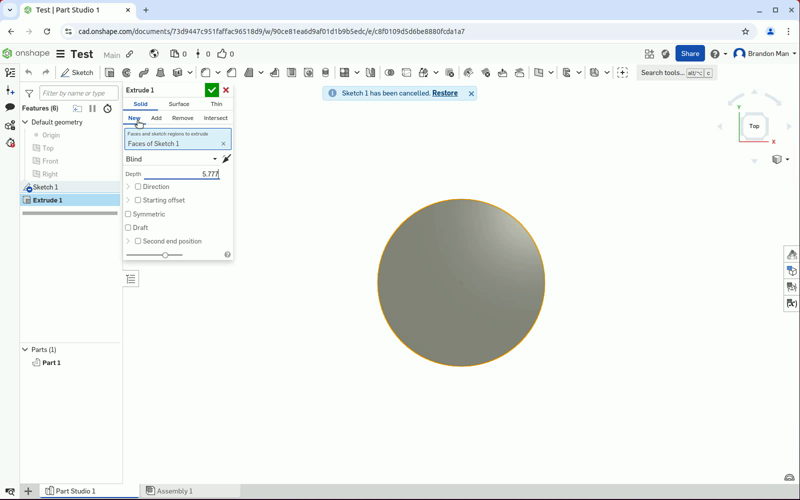
key(enter)
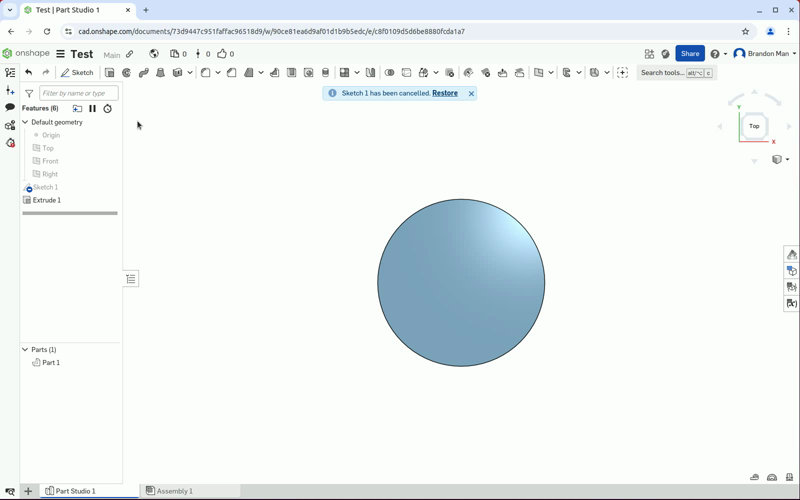
key(shift+h)
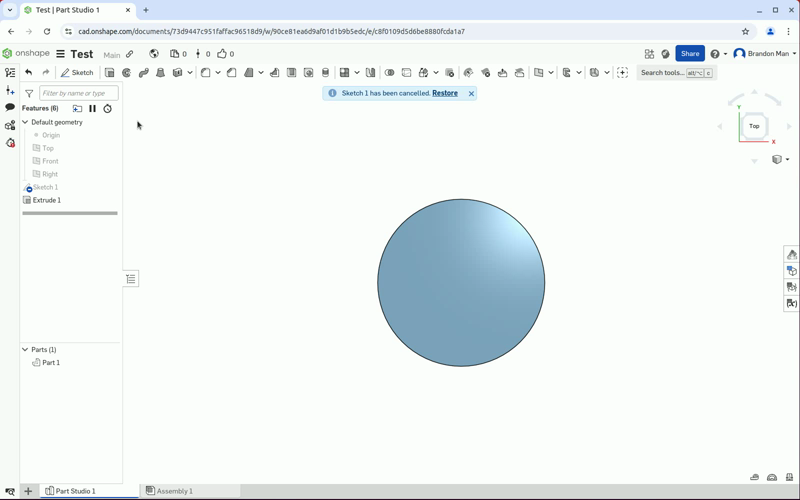
key(shift+h)
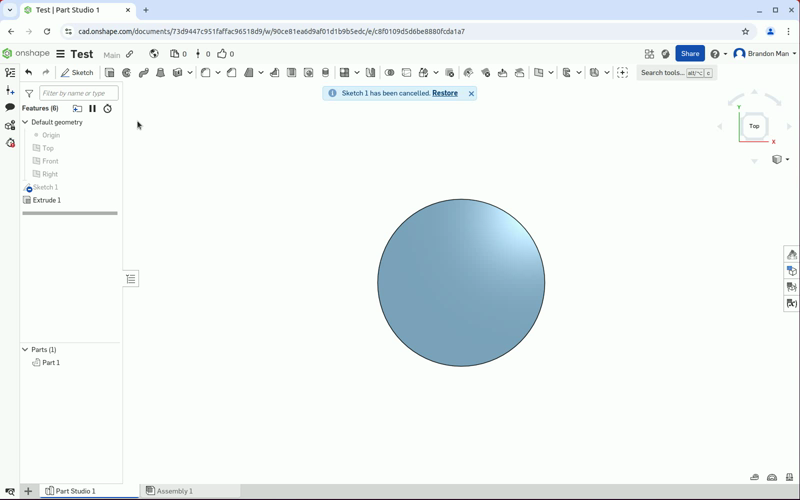
mouse_move(73, 189)
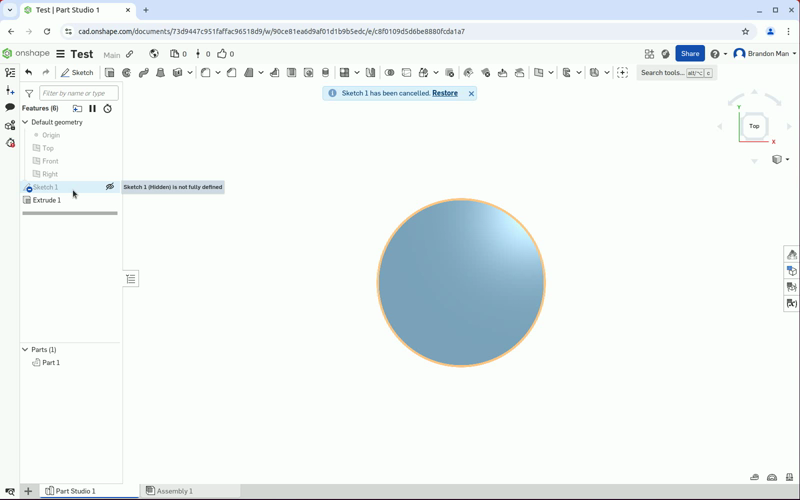
click(73, 189)
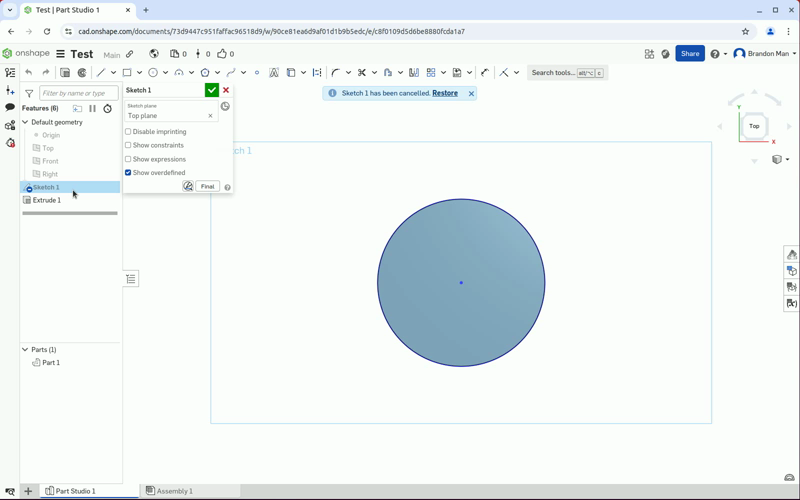
mouse_move(229, 92)
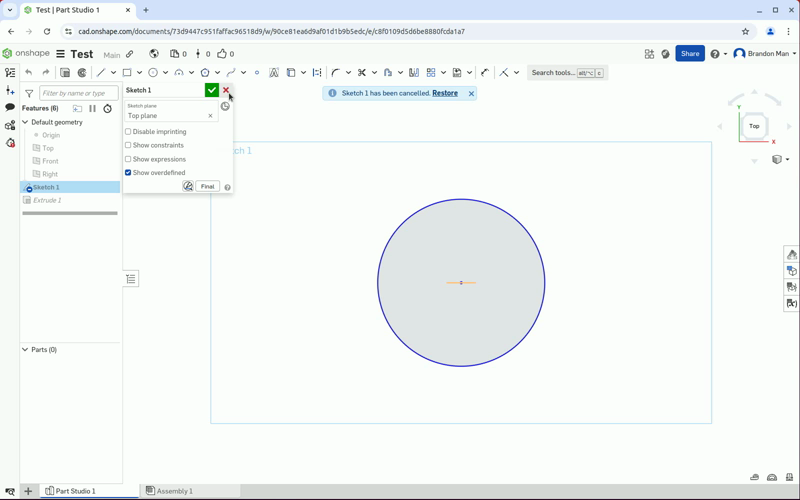
click(229, 92)
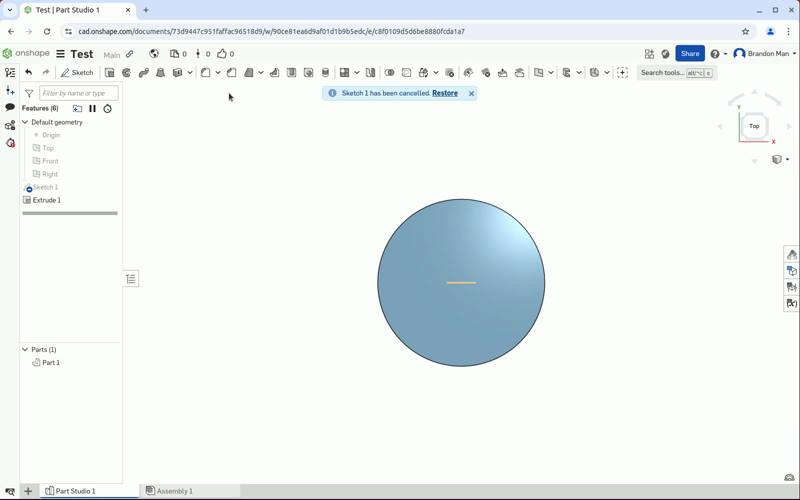
mouse_move(541, 75)
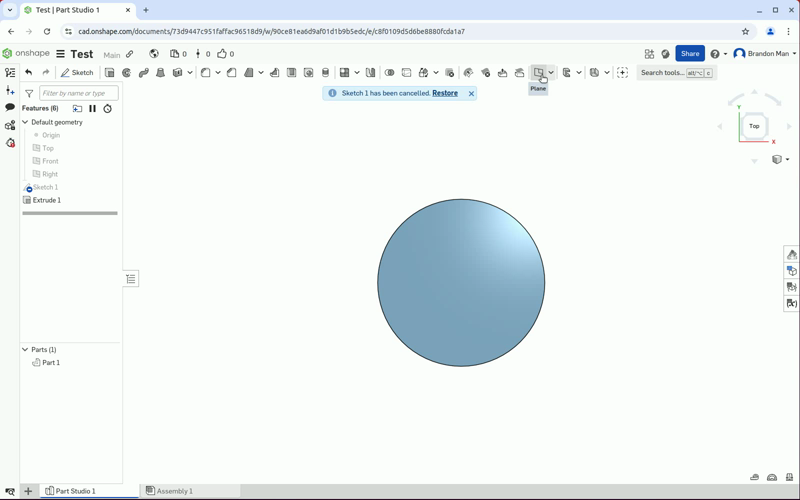
click(541, 75)
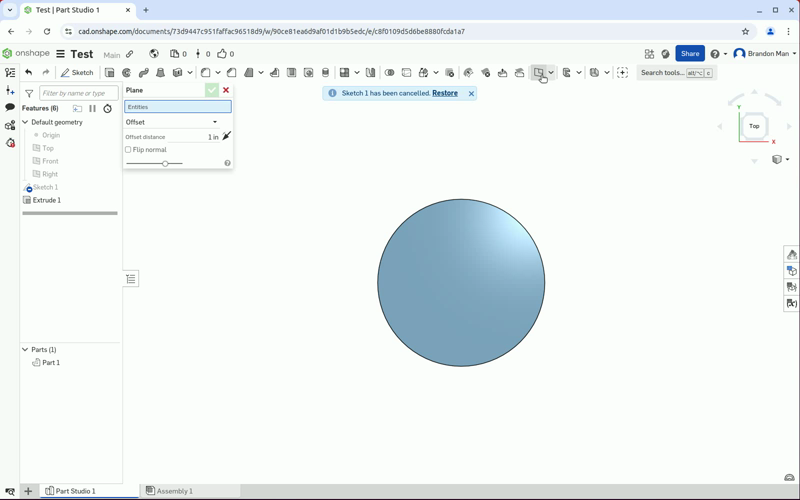
mouse_move(73, 150)
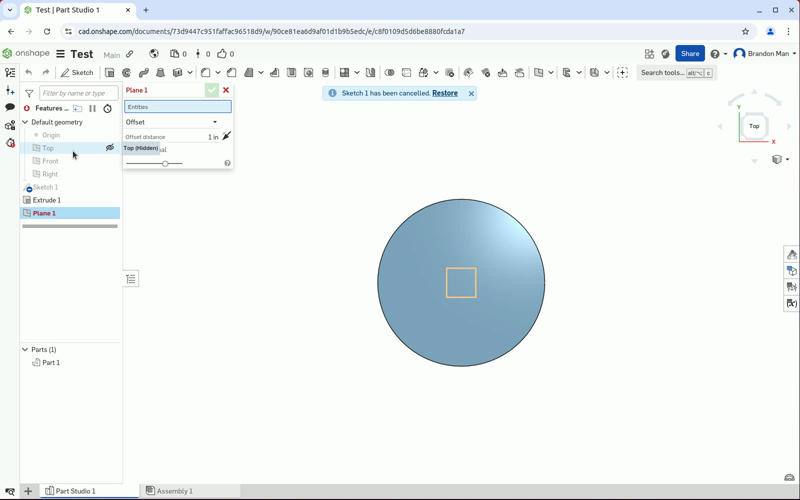
click(73, 150)
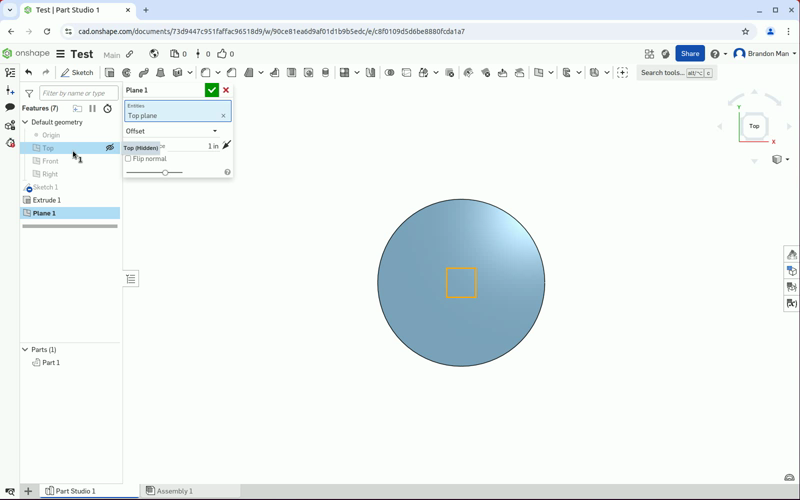
key(tab, 2)
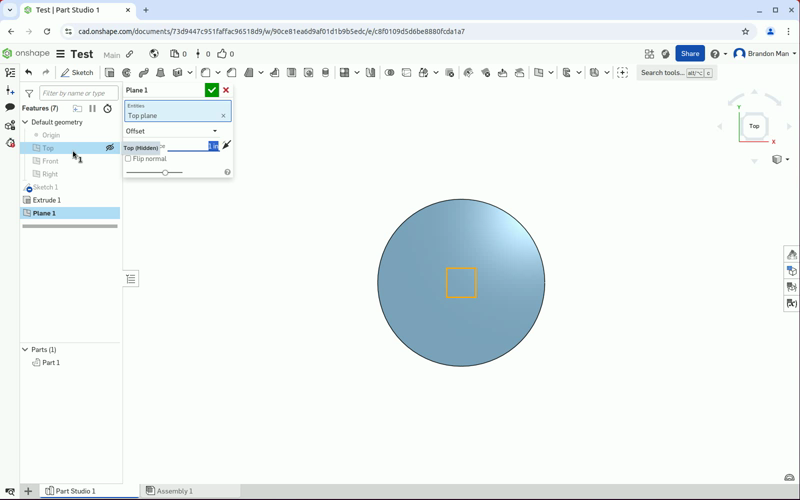
text(5.792)
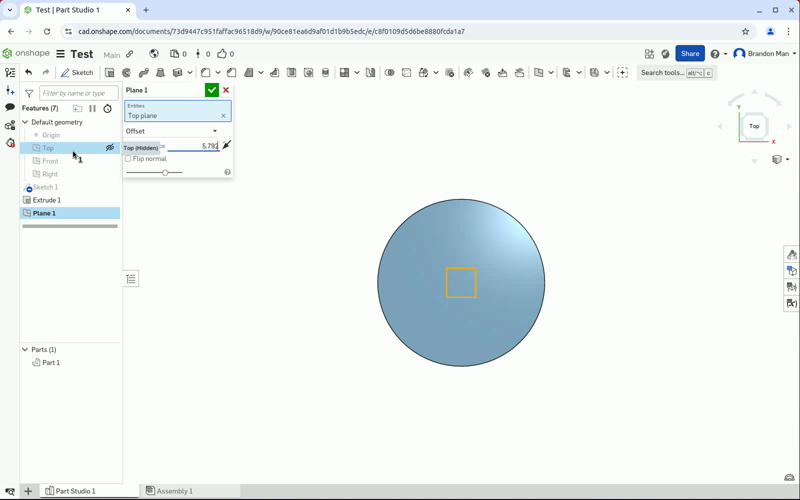
key(enter, 2)
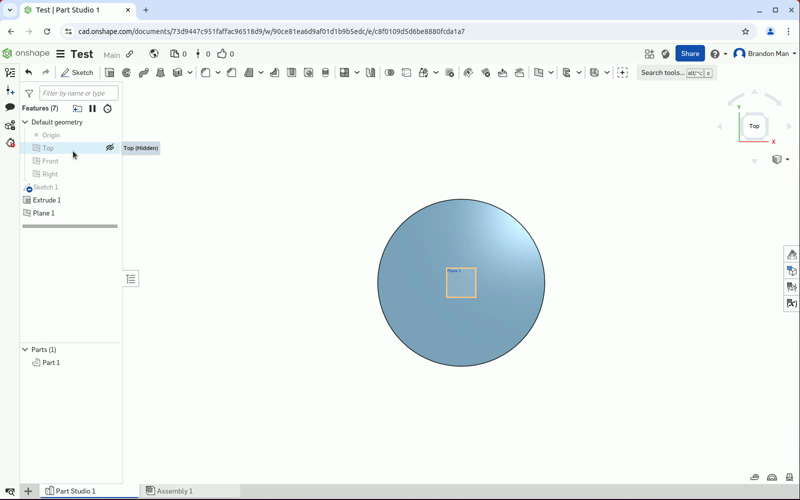
key(shift+s)
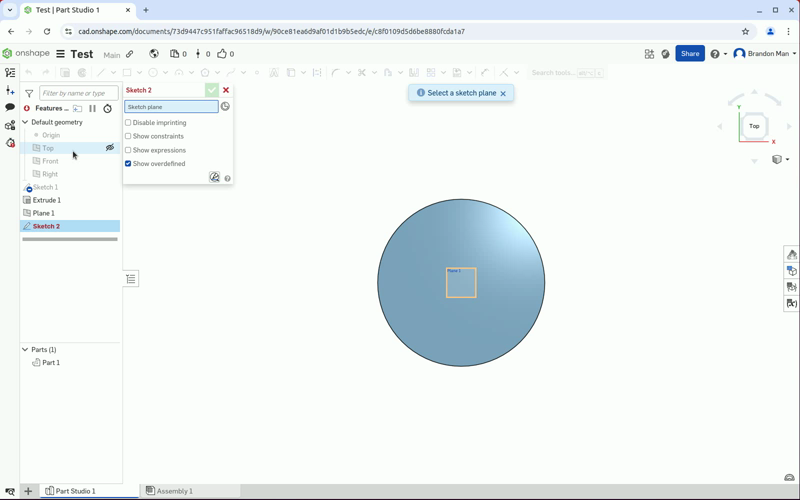
mouse_move(73, 215)
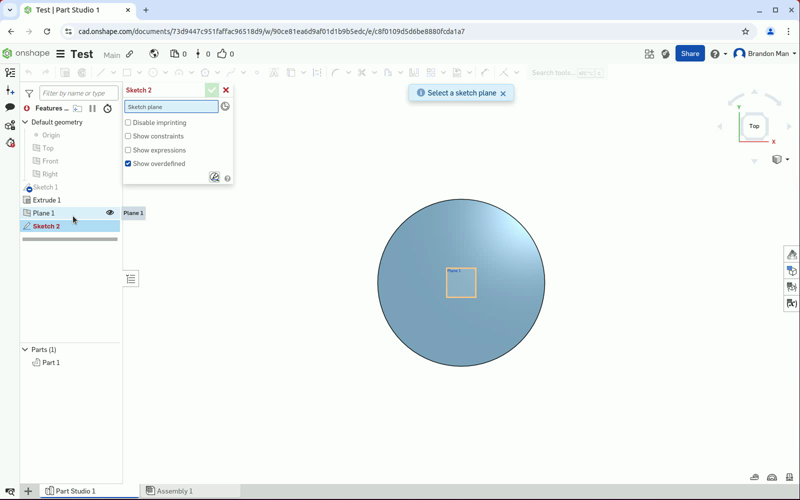
click(73, 215)
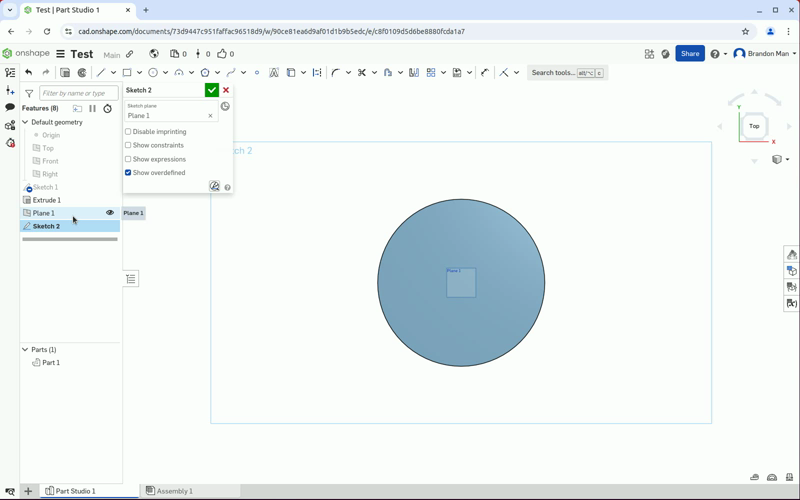
mouse_move(73, 352)
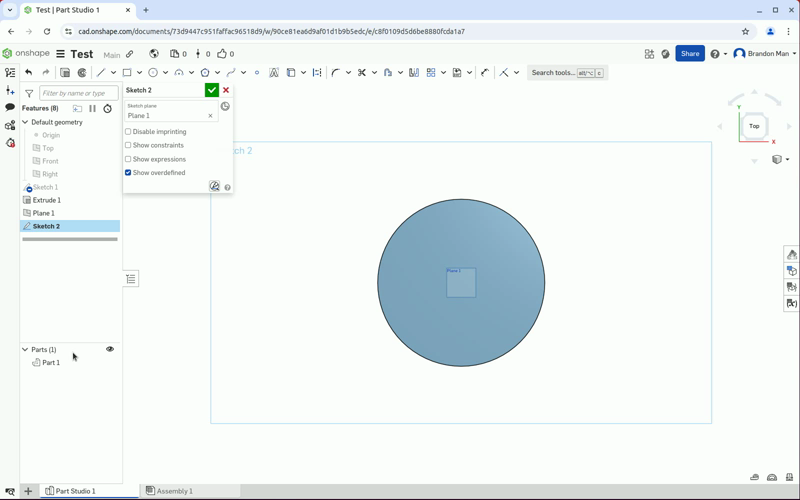
key(y)
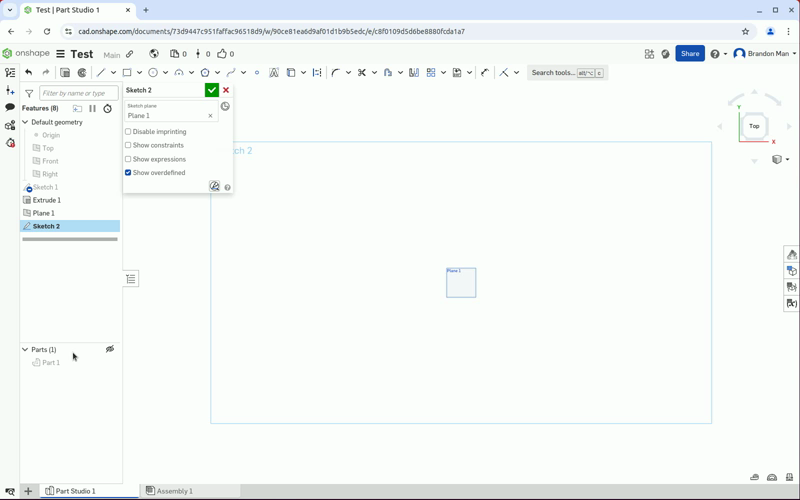
key(c)
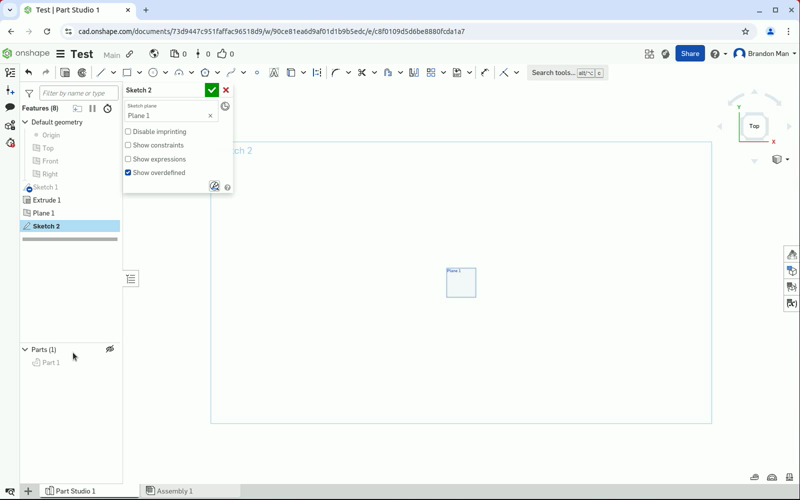
key_down(shift)
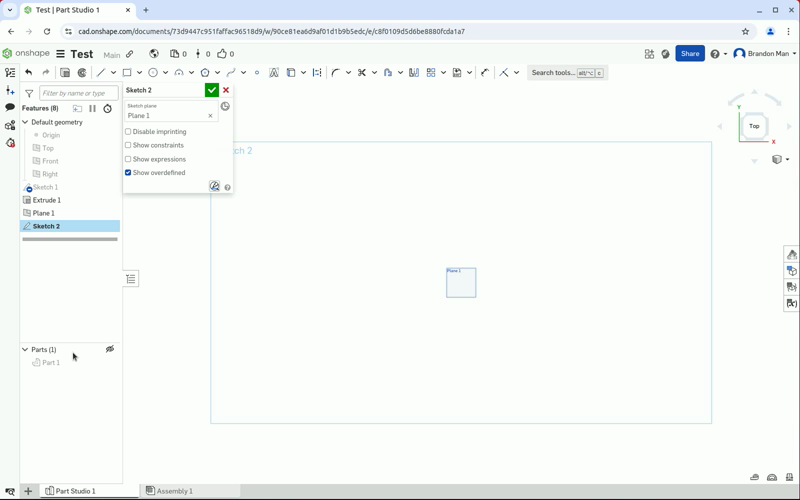
mouse_move(461, 282)
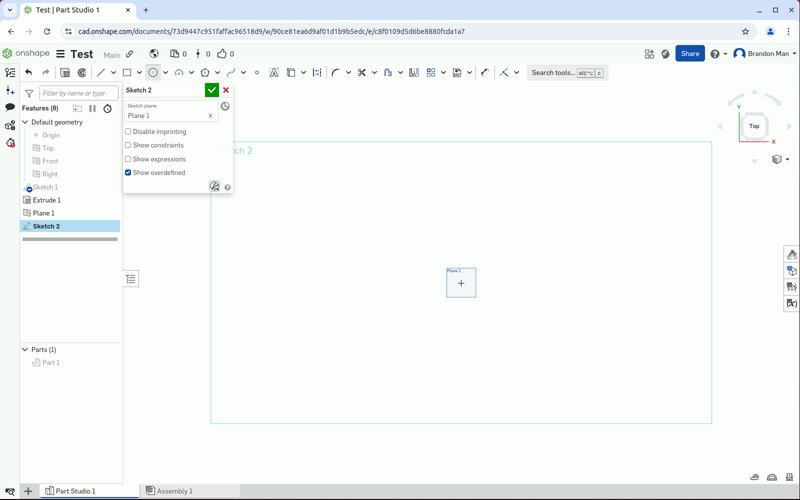
click(461, 282)
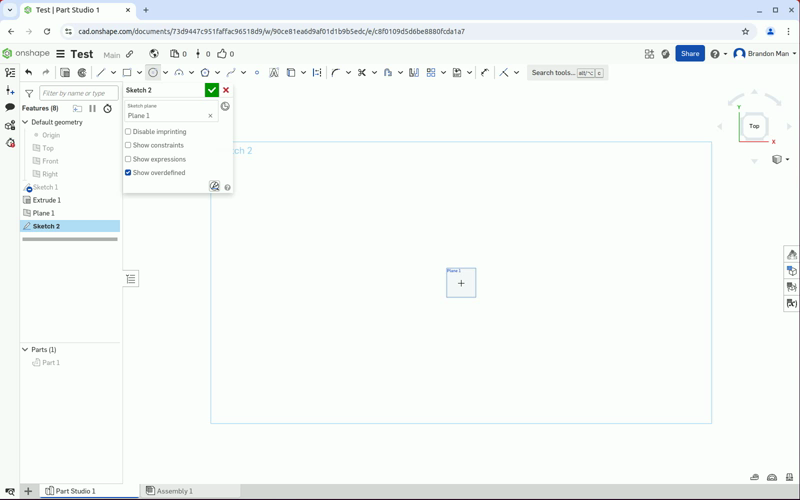
key_up(shift)
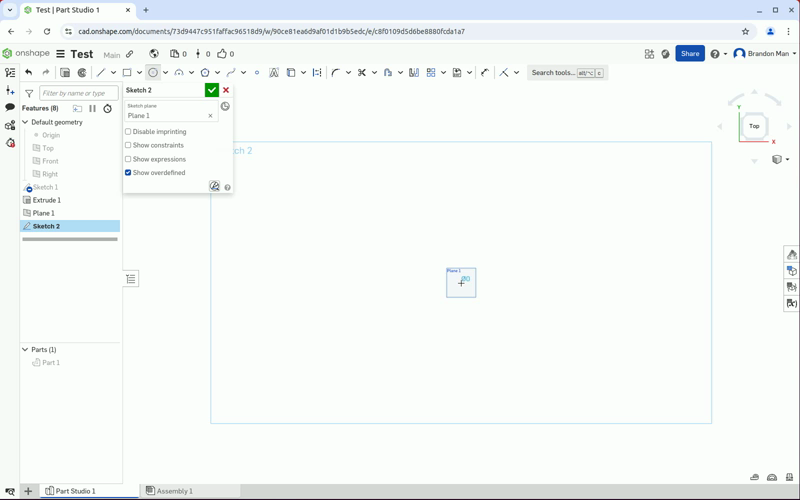
mouse_move(503, 282)
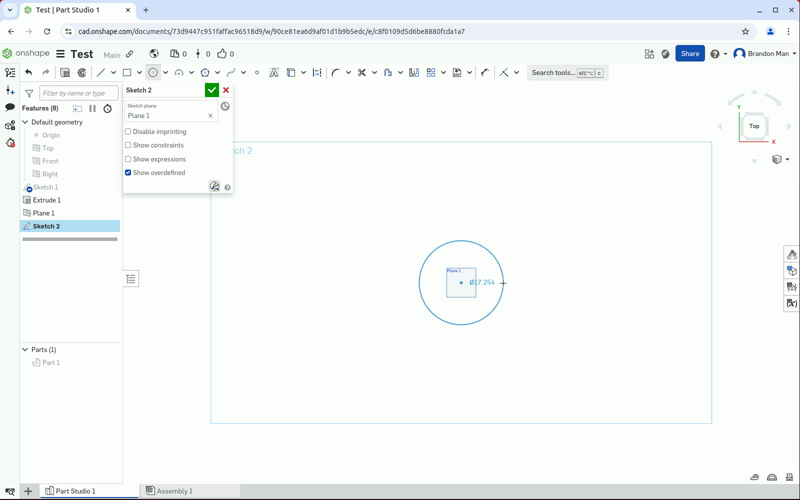
click(503, 282)
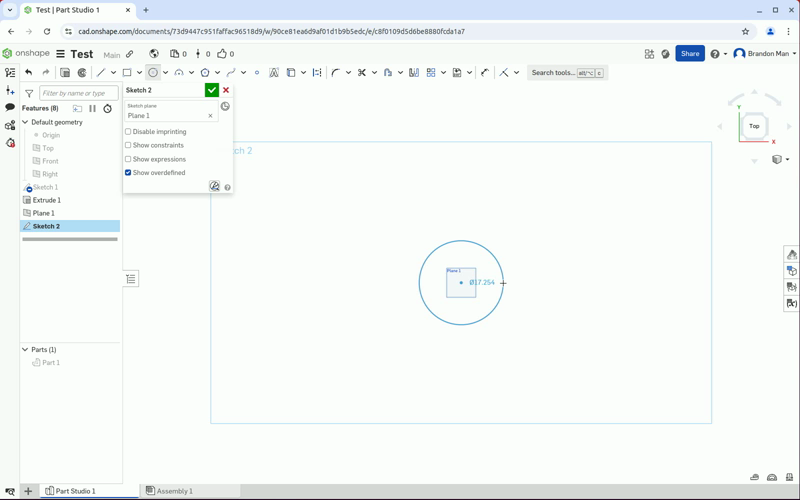
key(esc)
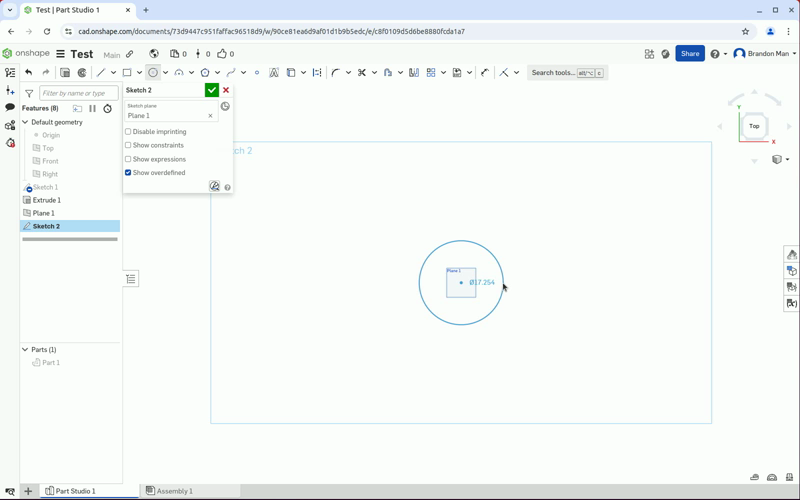
mouse_move(443, 314)
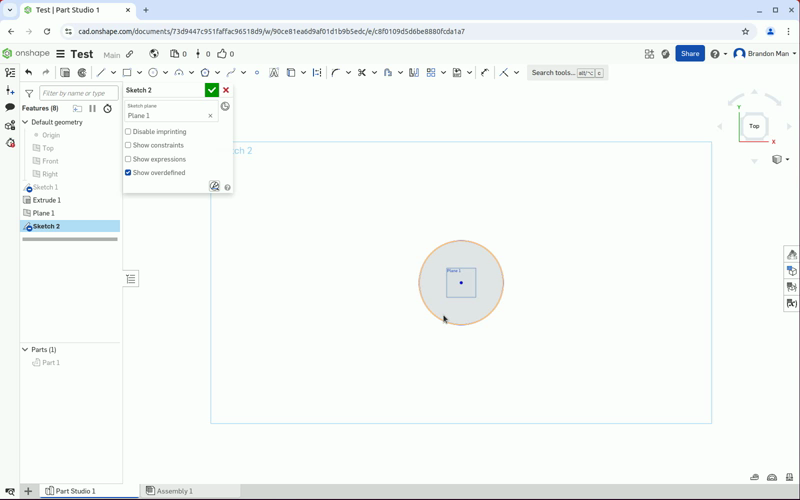
click(443, 314)
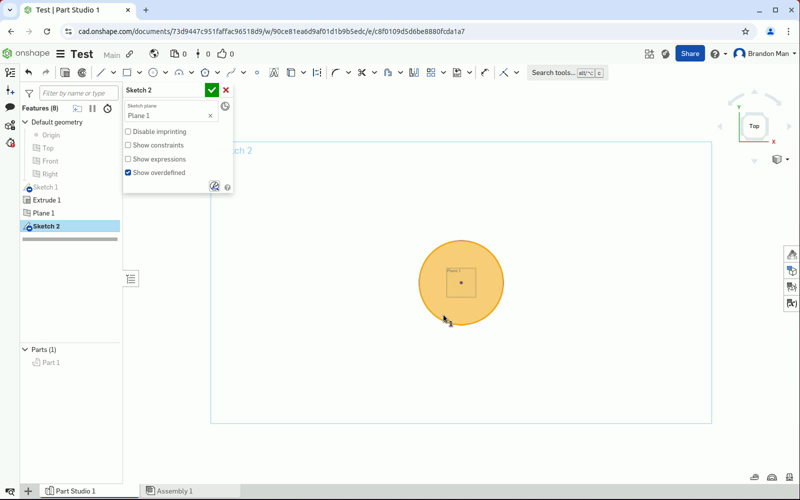
mouse_move(73, 352)
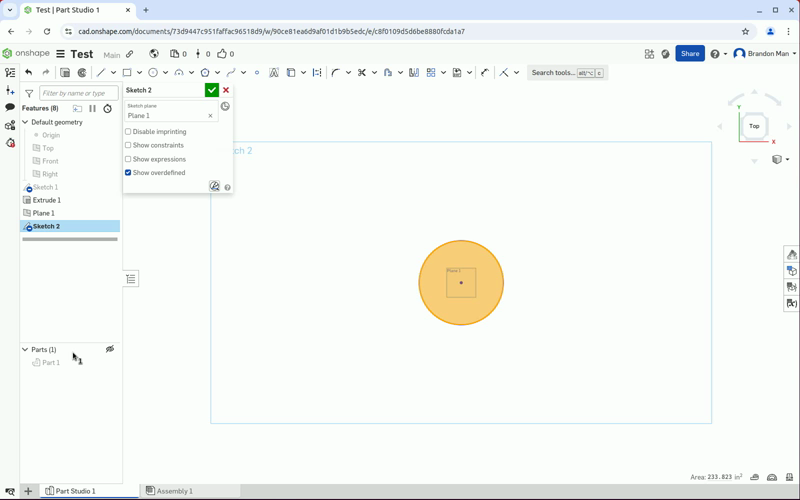
key(shift+y)
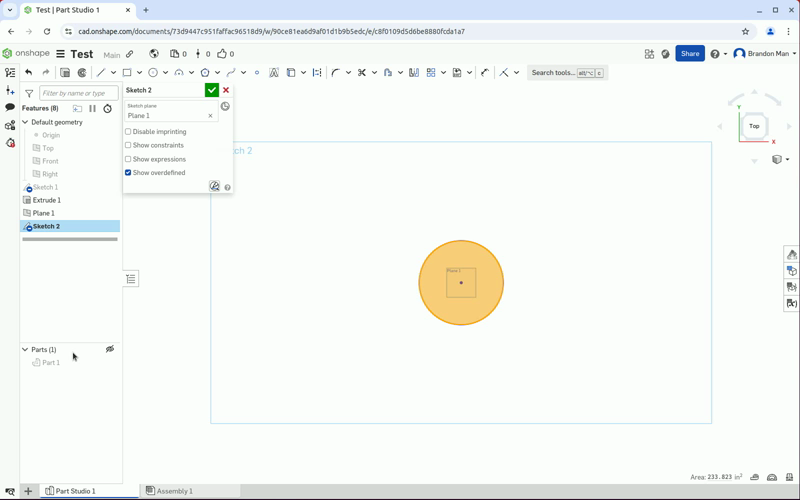
key(shift+e)
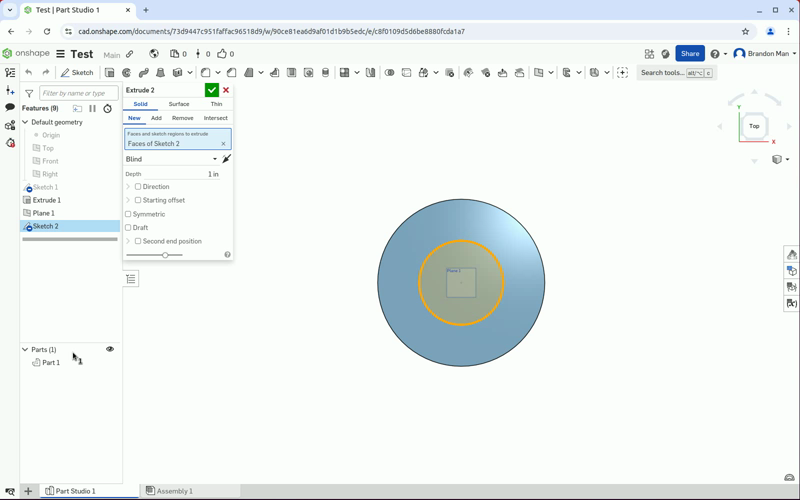
mouse_move(143, 106)
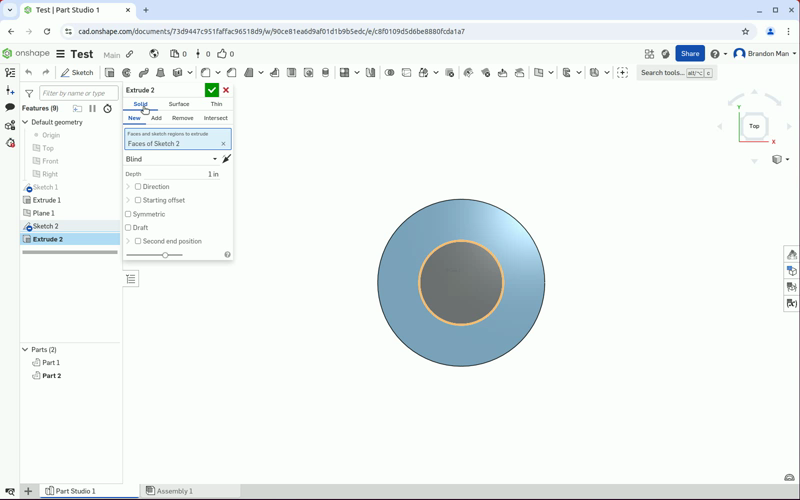
click(143, 106)
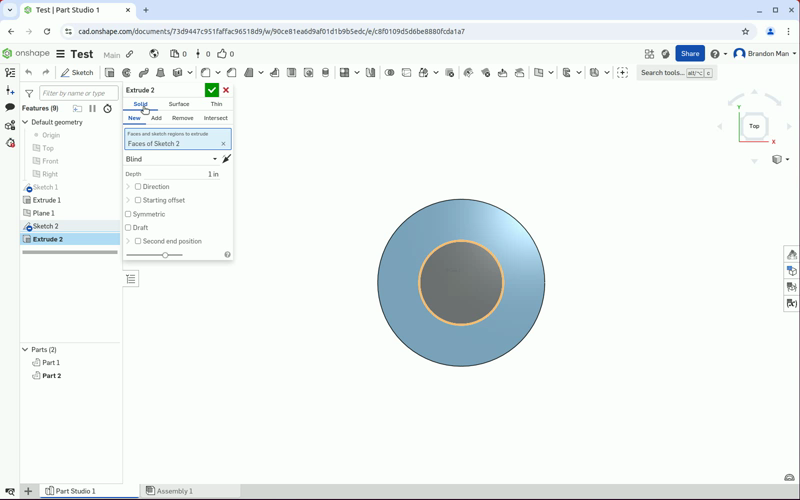
mouse_move(137, 120)
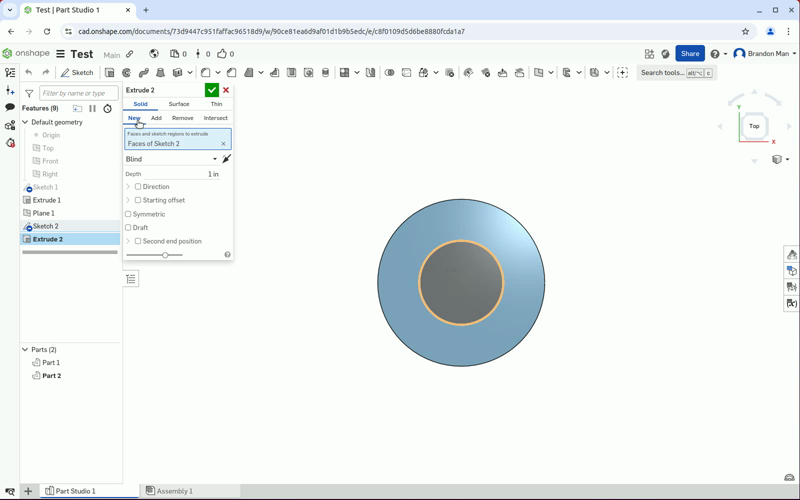
click(137, 120)
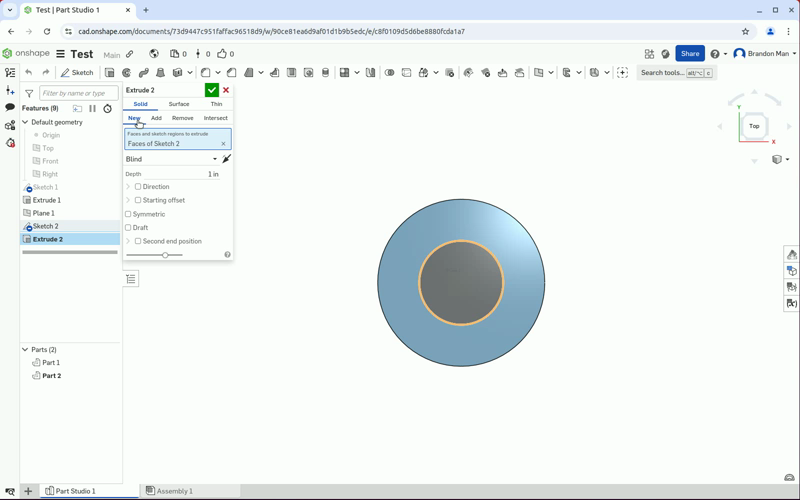
key(tab, 4)
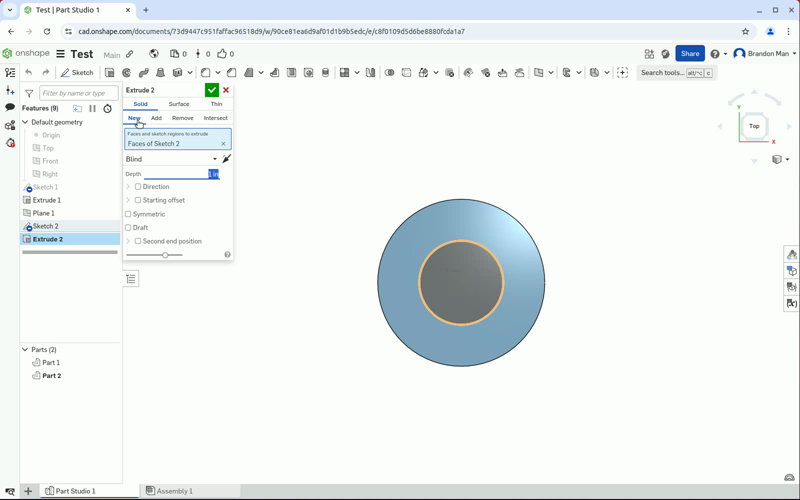
text(11.554)
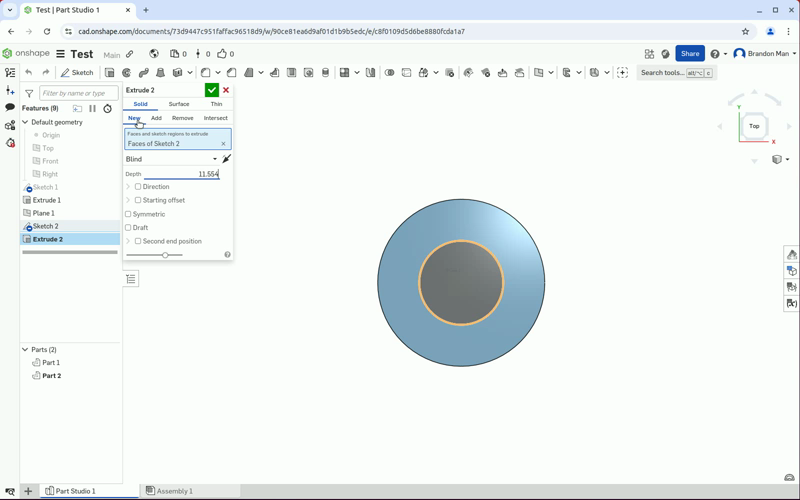
key(enter)
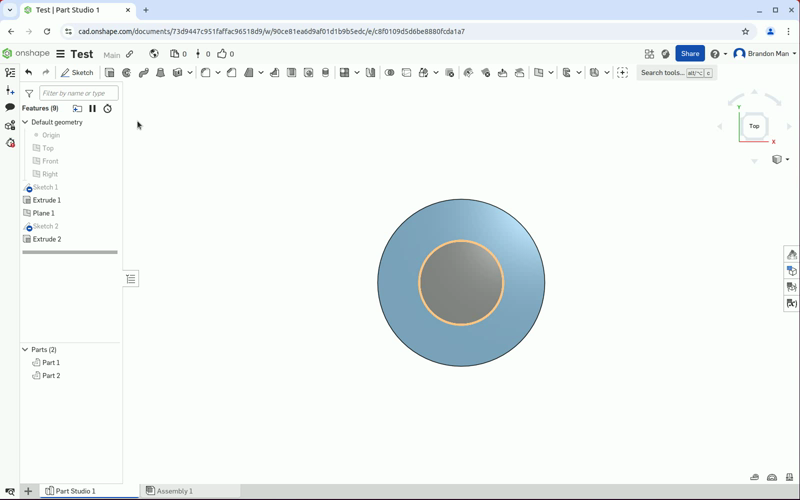
key(shift+h)
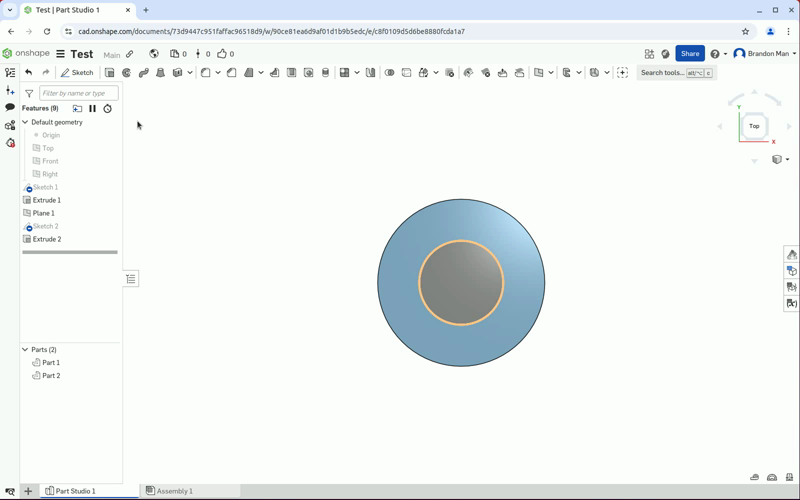
key(shift+h)
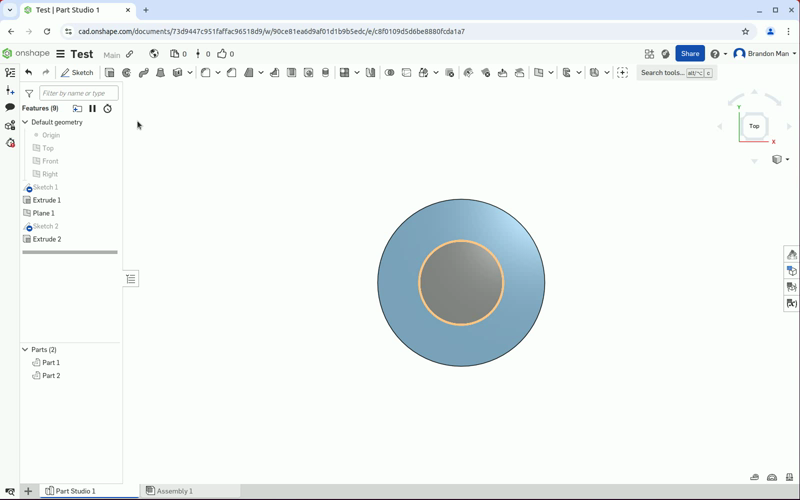
key(shift+7)
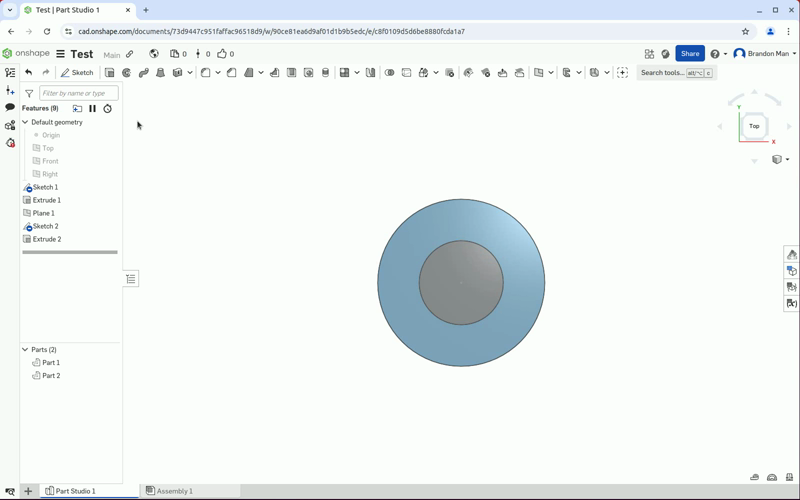
key(up, 3)
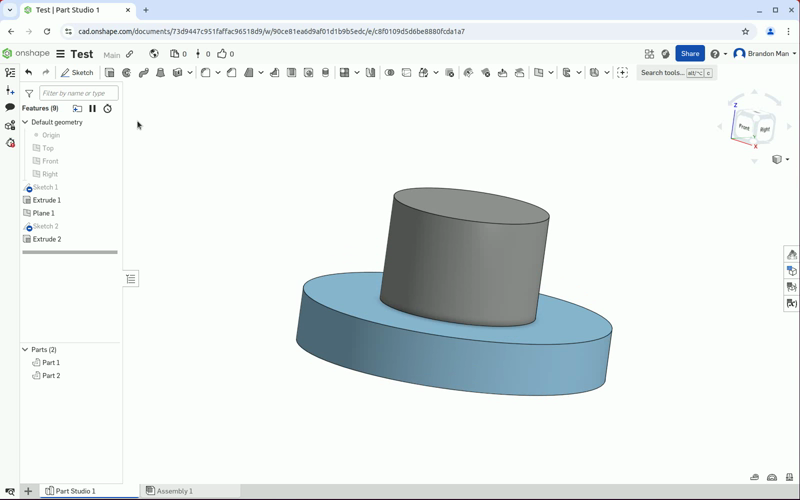
key(left, 3)
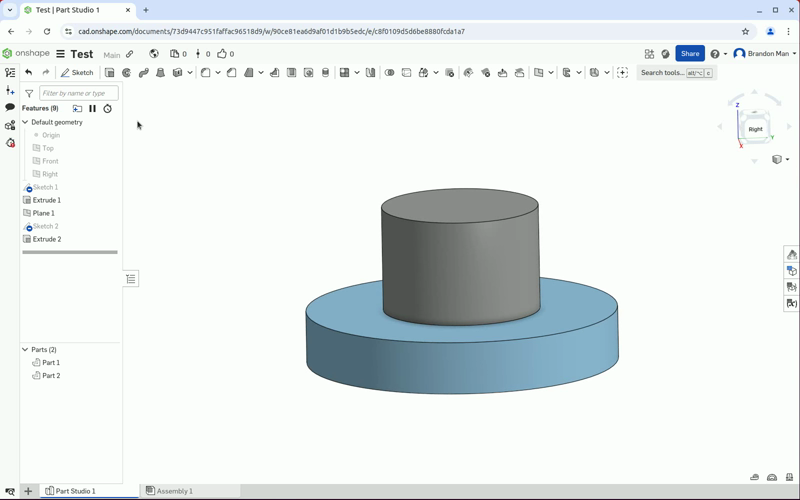
key(right, 3)
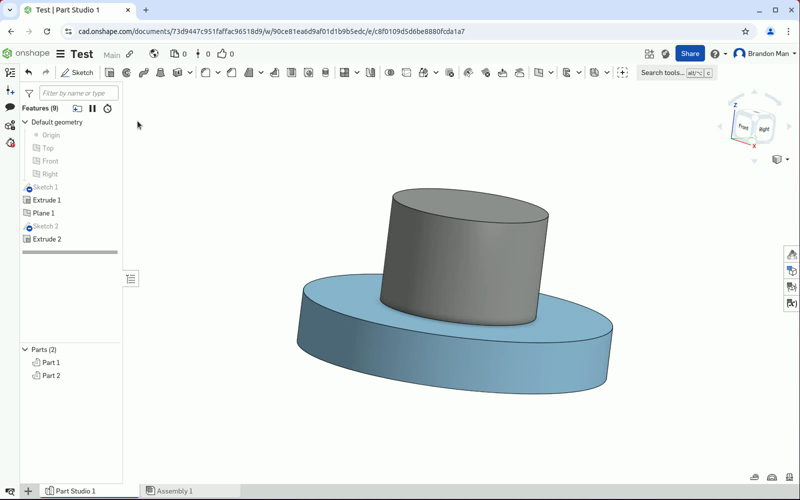
key(down, 3)
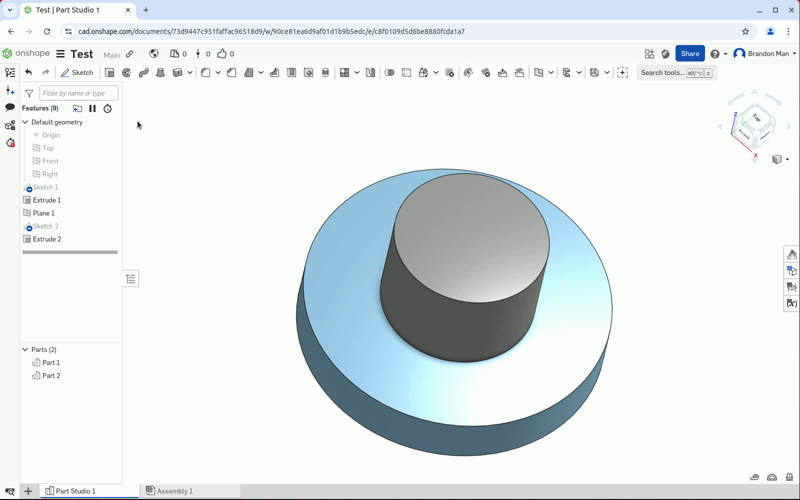
mouse_move(73, 189)
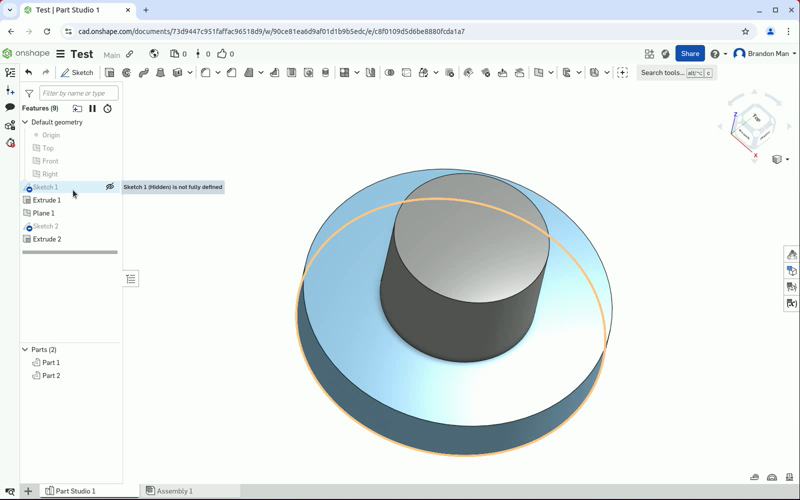
click(73, 189)